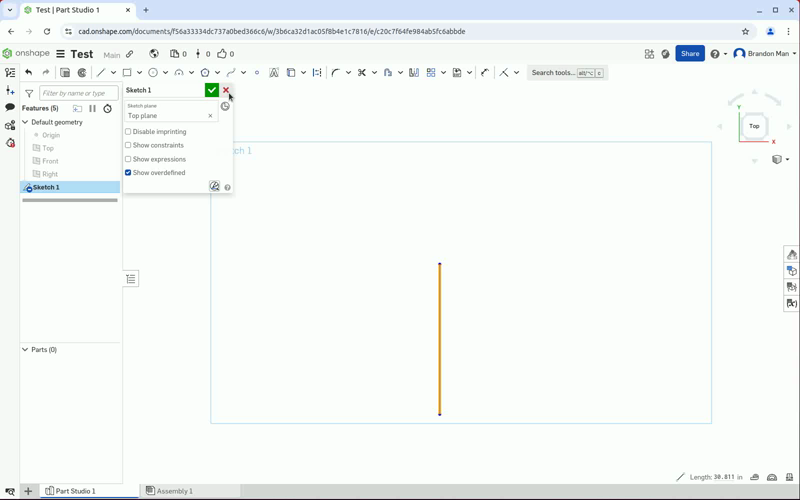
key(shift+h)
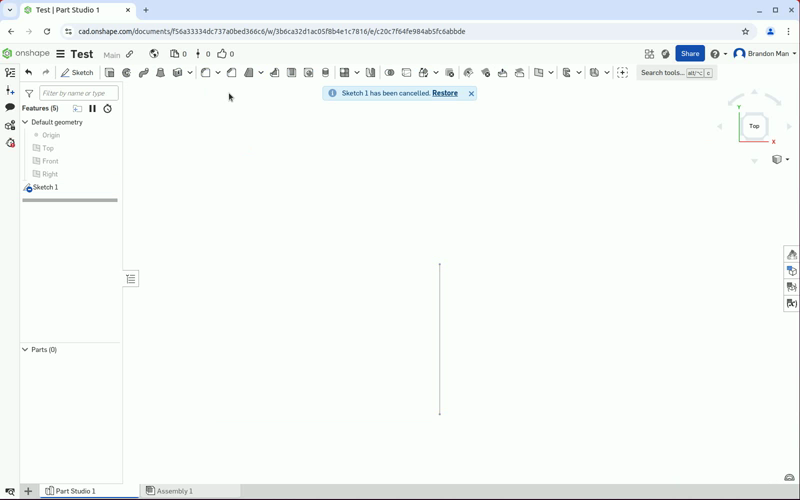
key(shift+s)
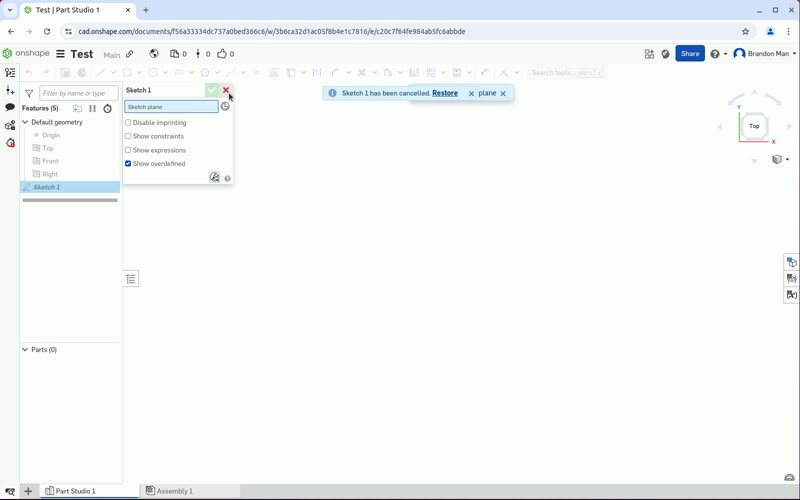
mouse_move(73, 150)
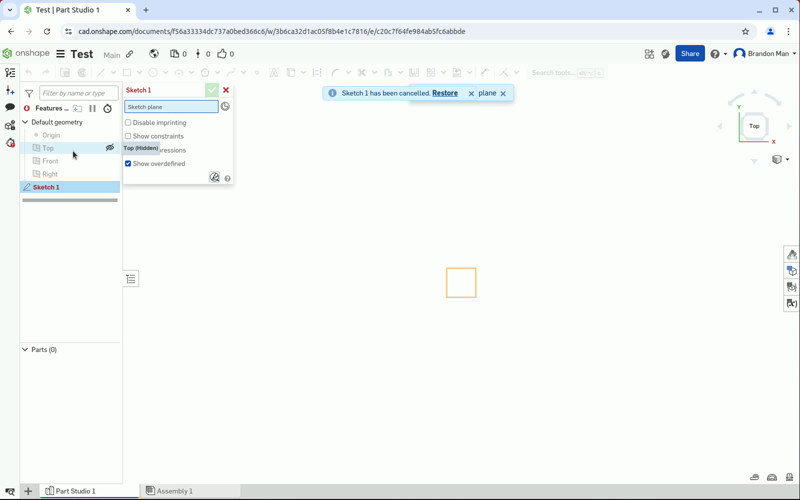
click(73, 150)
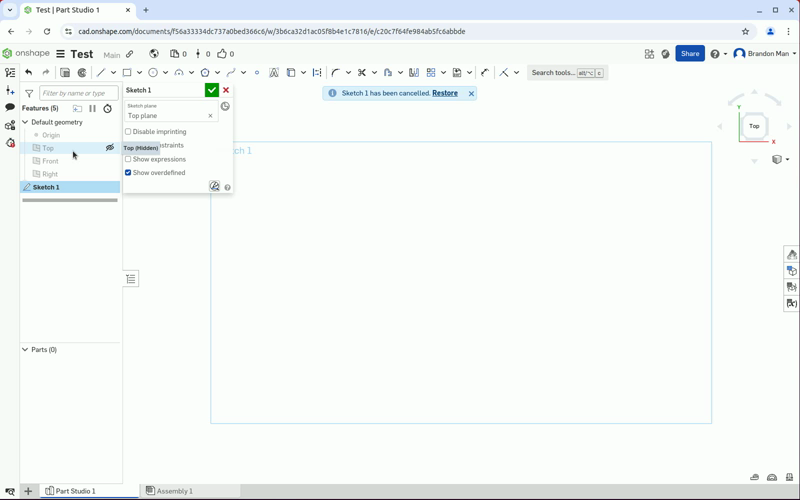
mouse_move(73, 352)
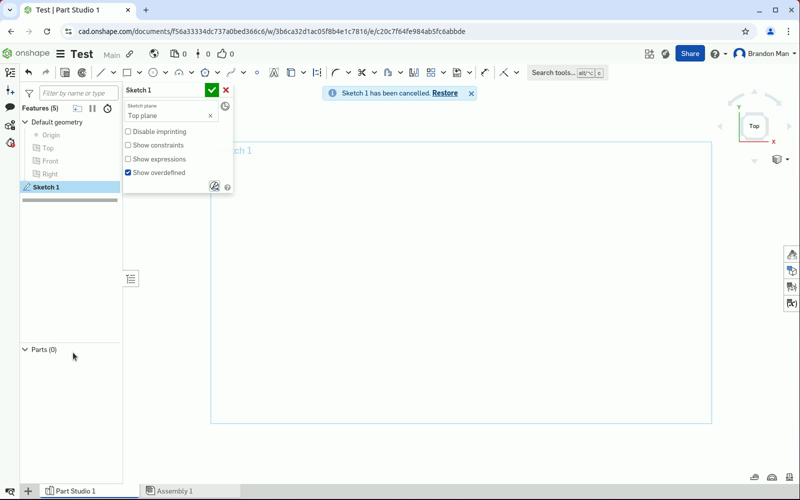
key(y)
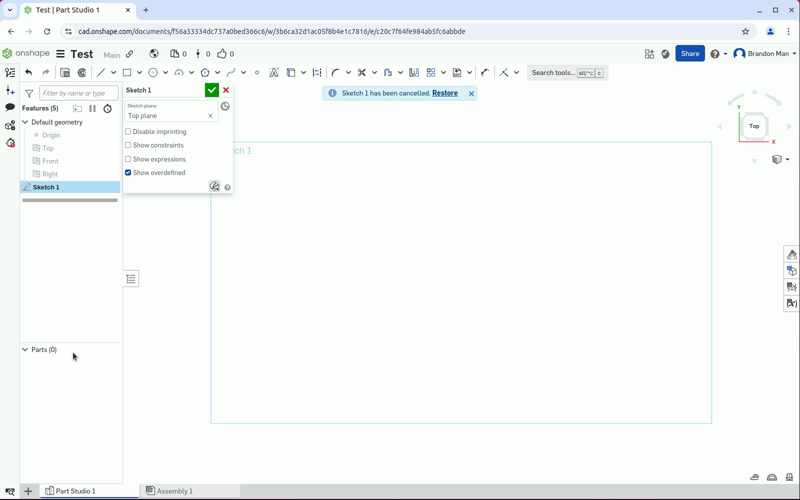
key(c)
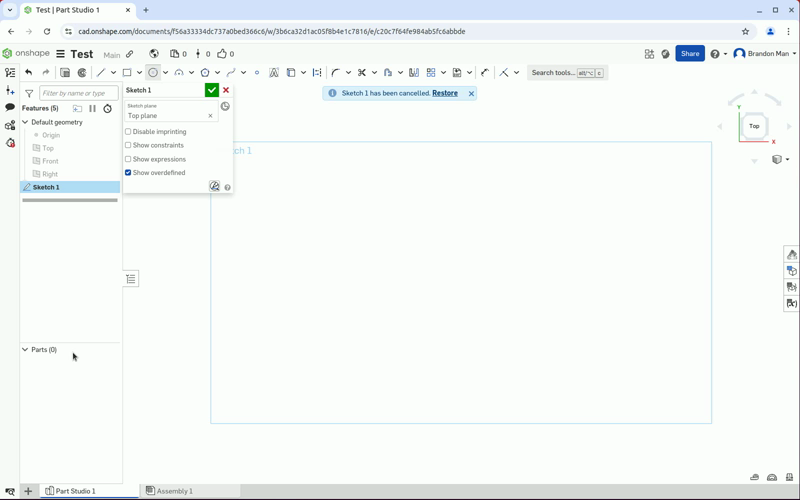
key_down(shift)
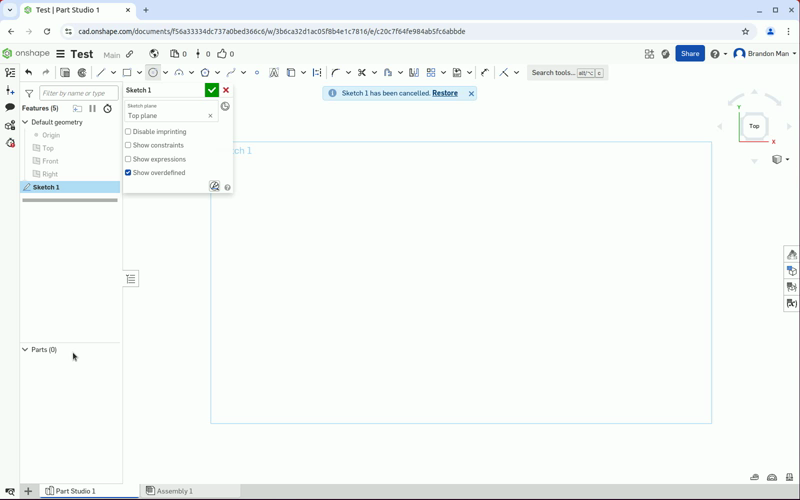
mouse_move(461, 282)
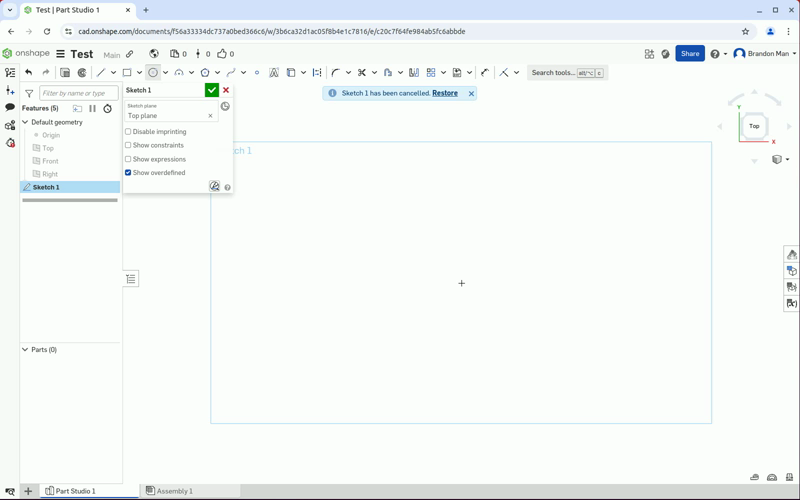
click(461, 282)
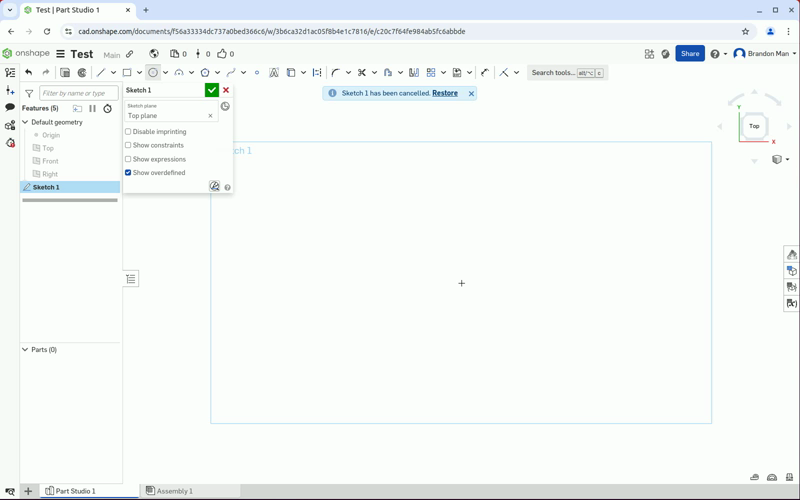
key_up(shift)
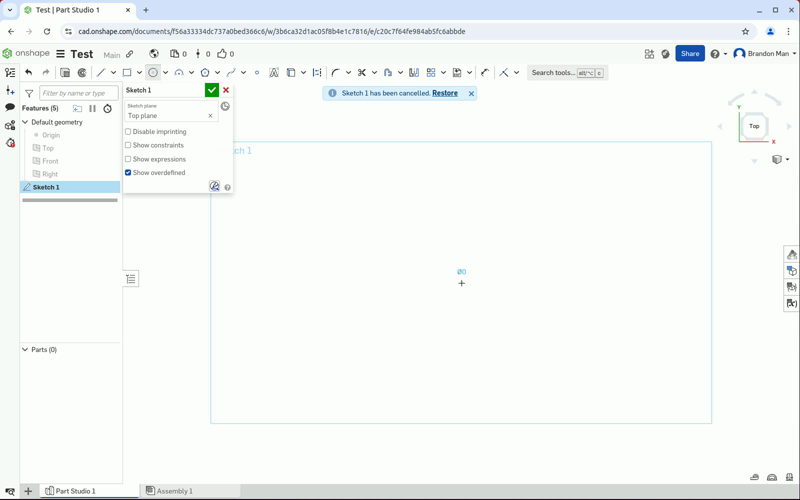
mouse_move(560, 282)
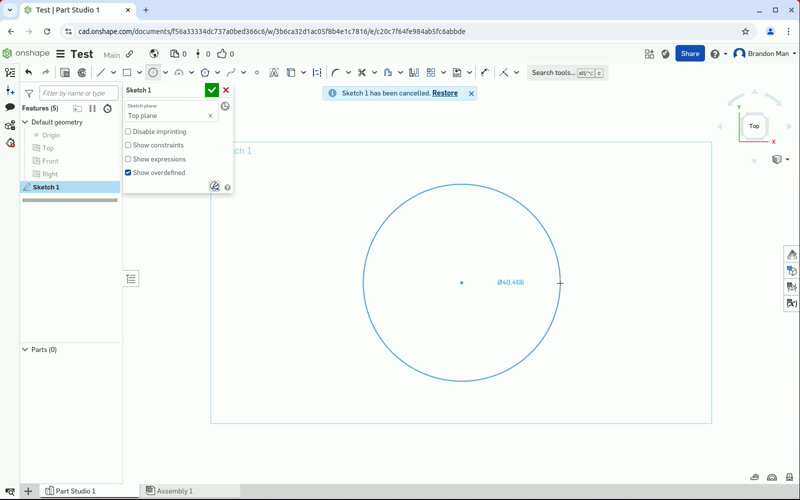
click(560, 282)
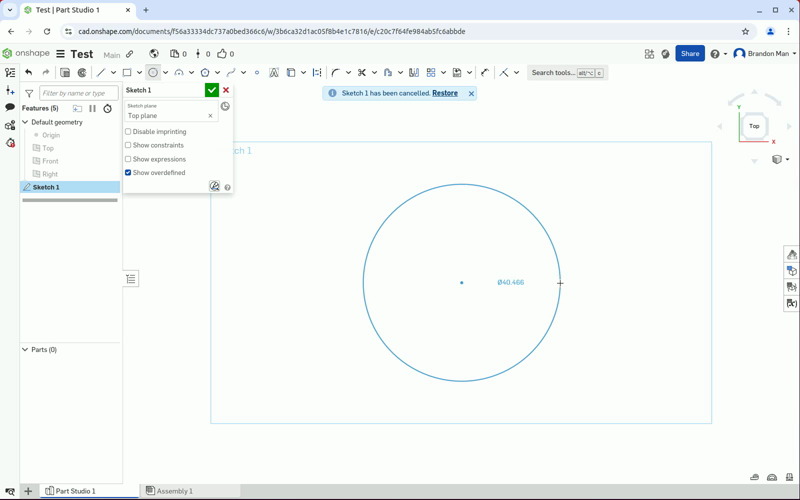
key(esc)
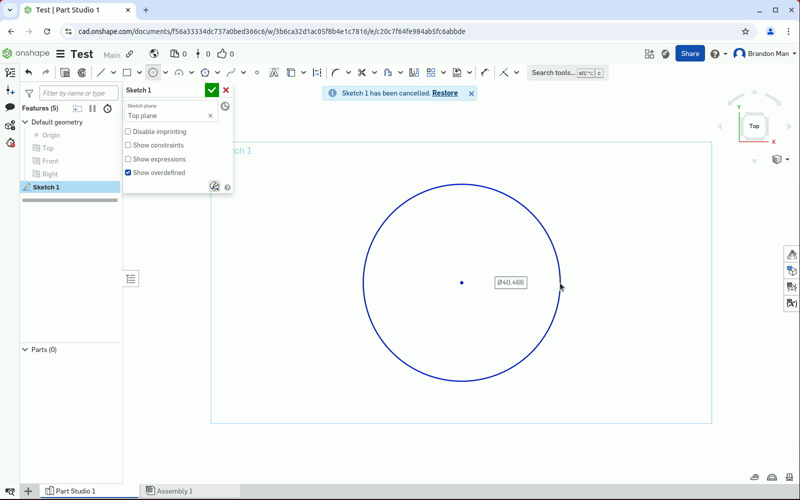
key(c)
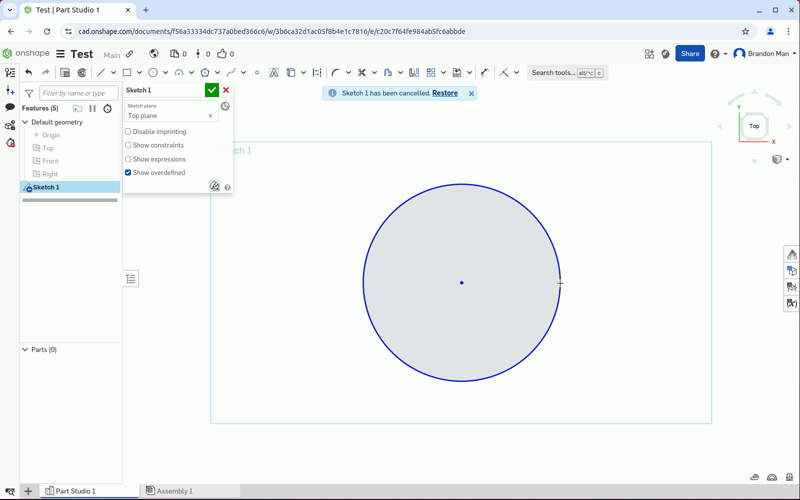
key_down(shift)
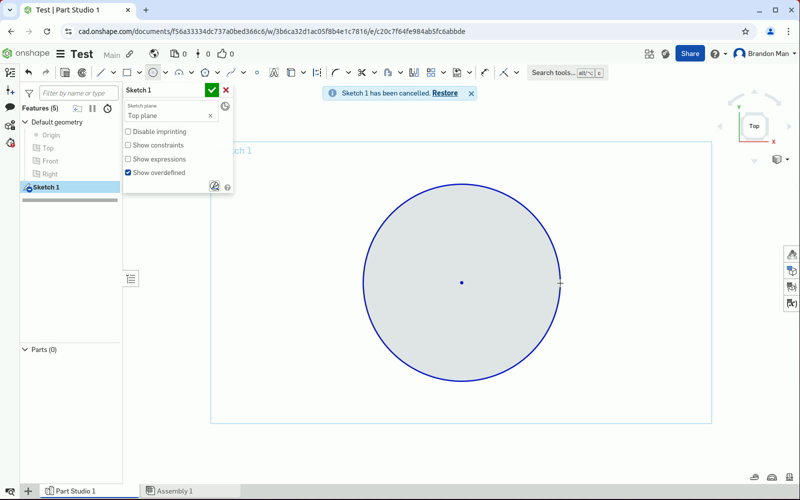
mouse_move(461, 282)
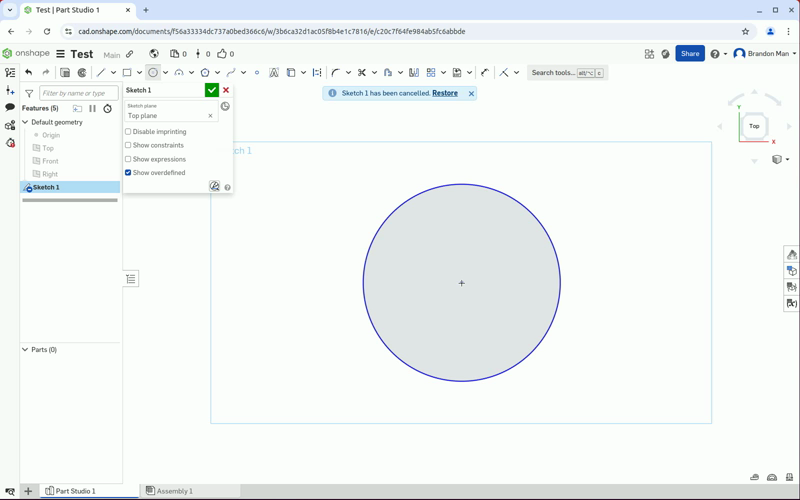
click(461, 282)
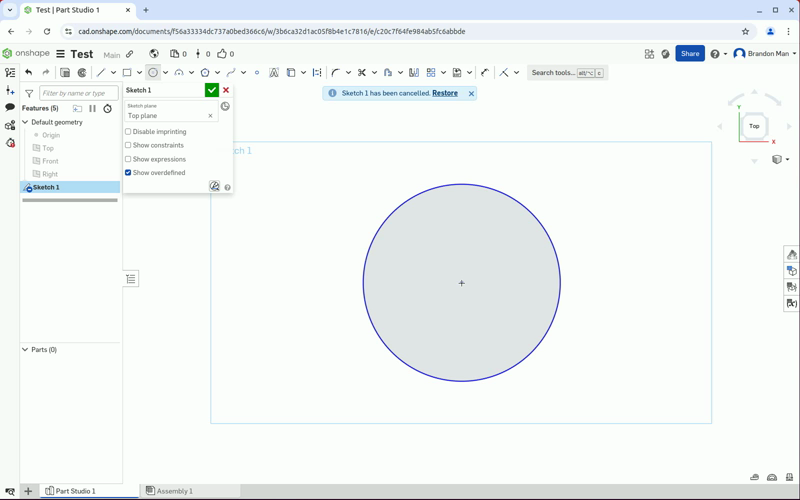
key_up(shift)
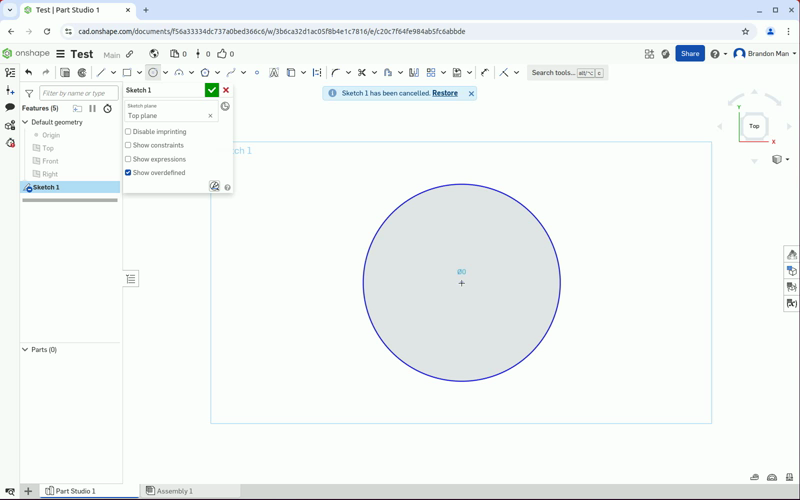
mouse_move(482, 282)
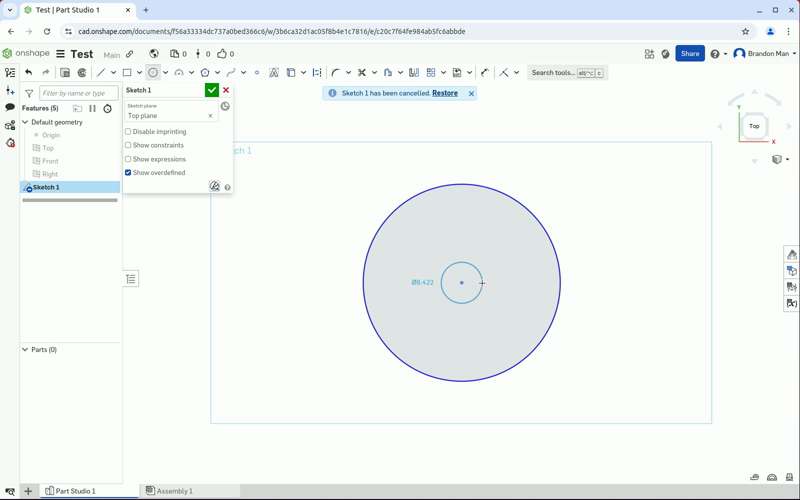
click(482, 282)
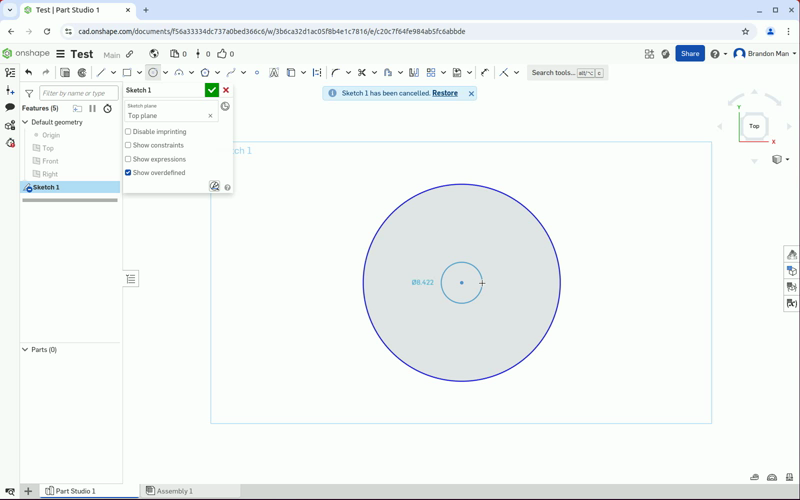
key(esc)
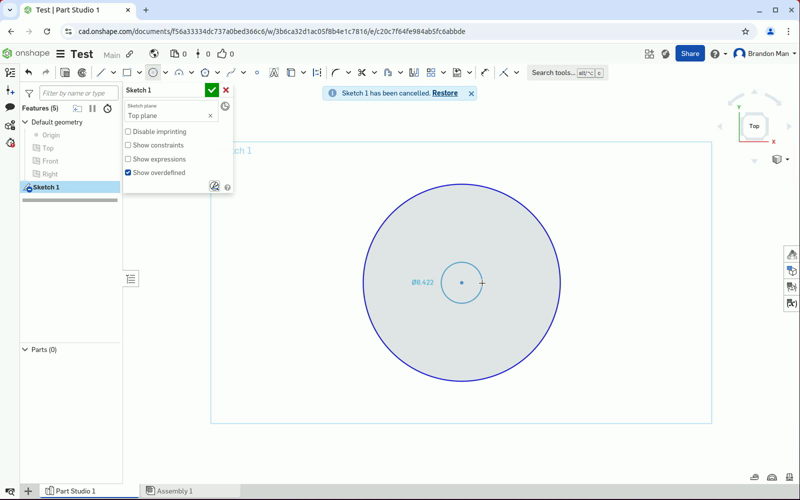
mouse_move(407, 251)
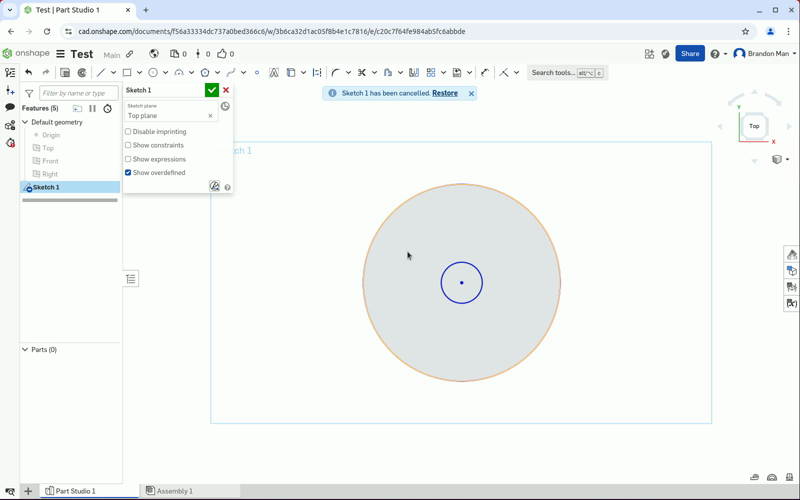
click(407, 251)
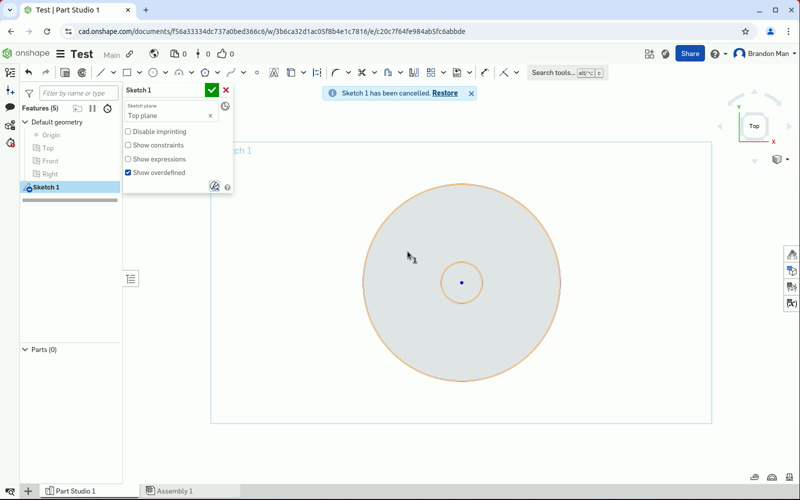
mouse_move(73, 352)
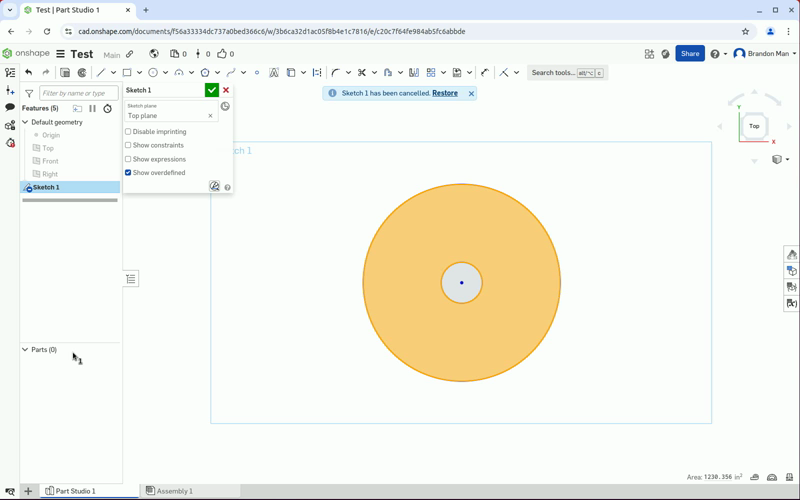
key(shift+y)
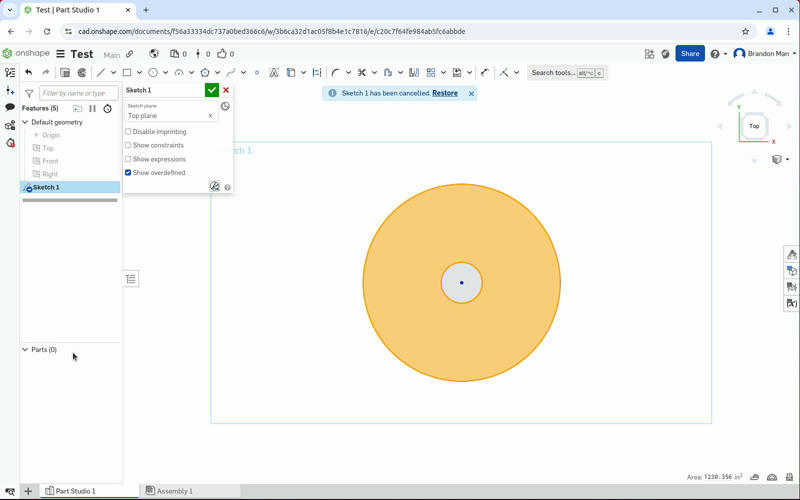
key(shift+e)
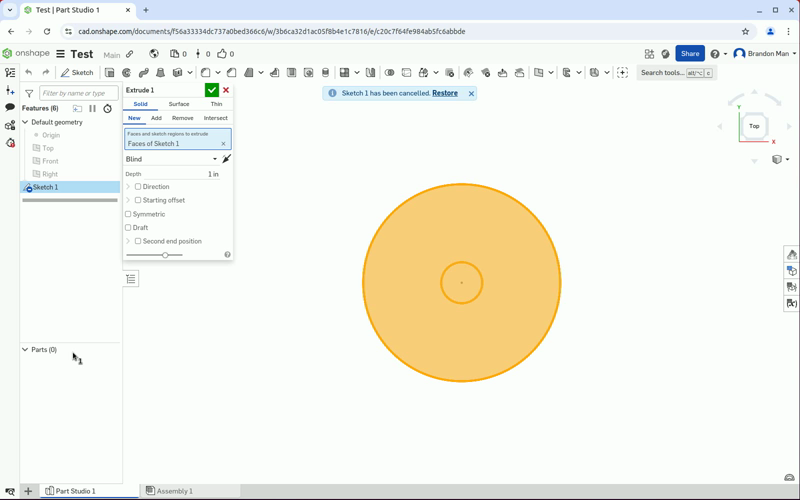
mouse_move(143, 106)
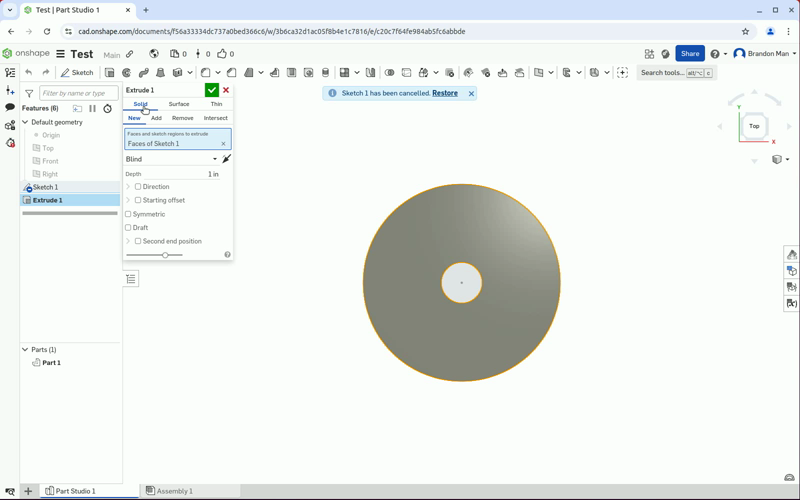
click(143, 106)
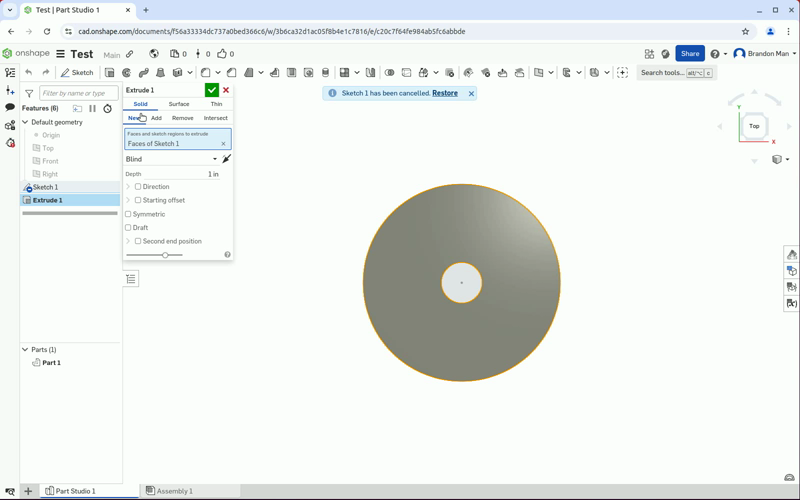
mouse_move(137, 120)
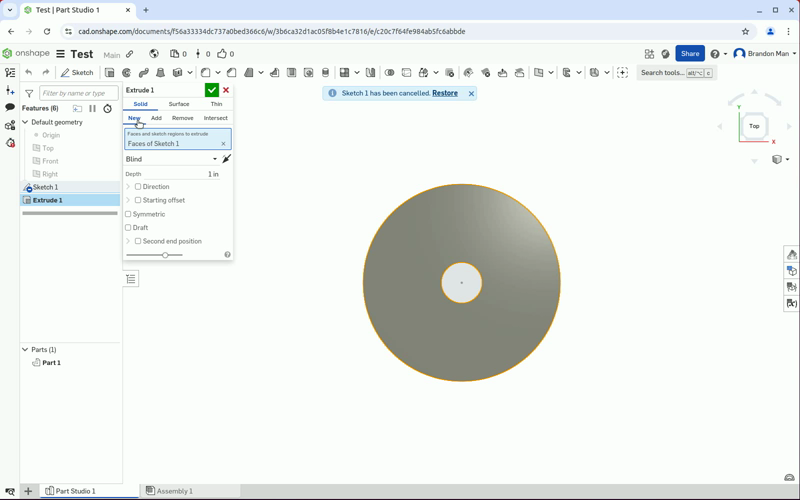
click(137, 120)
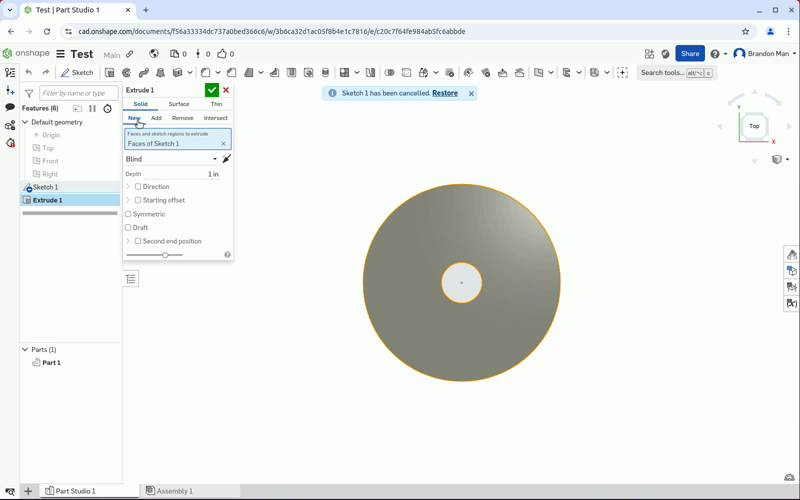
key(tab, 4)
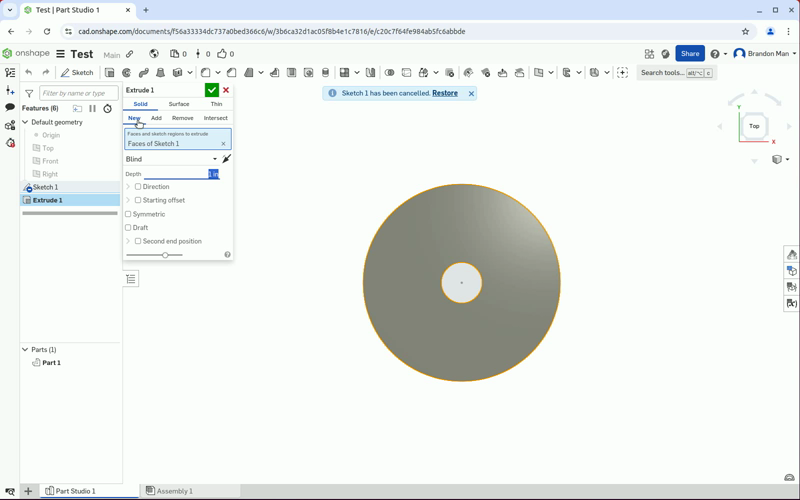
text(-3.129)
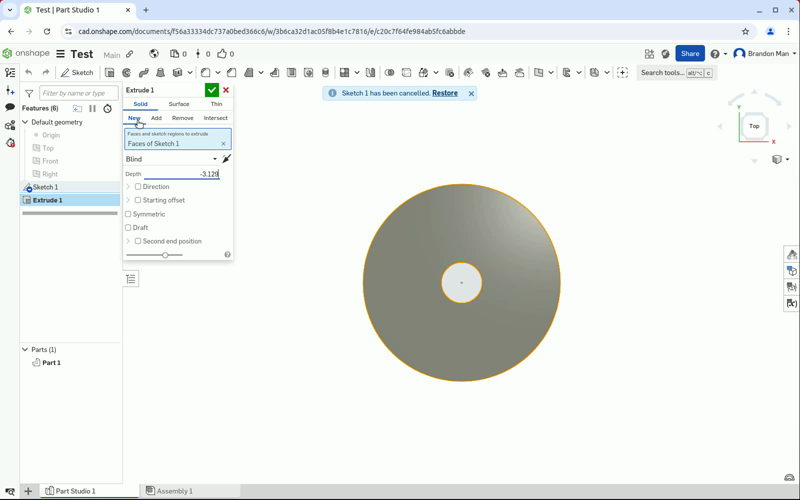
key(enter)
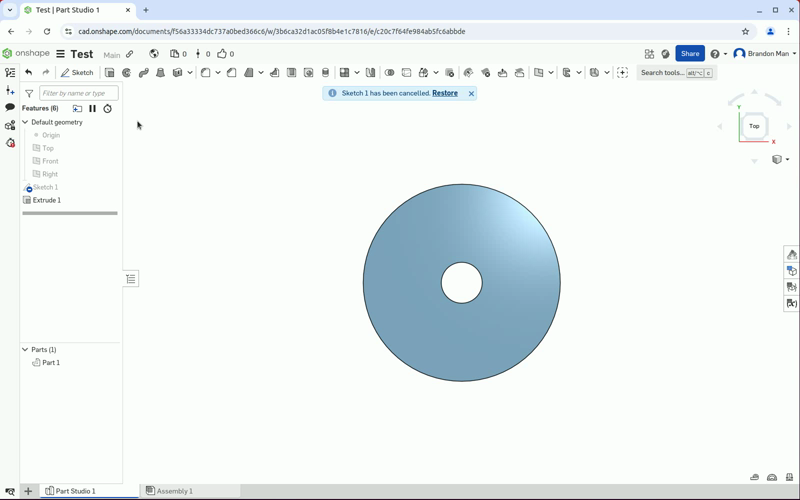
key(shift+h)
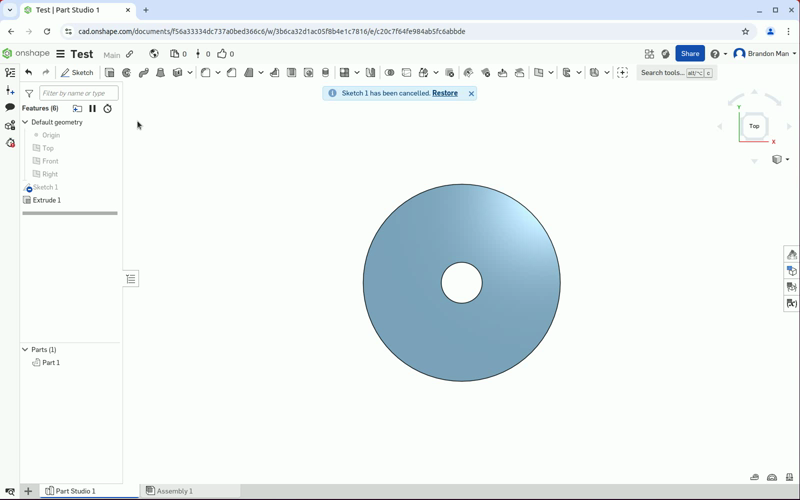
key(shift+h)
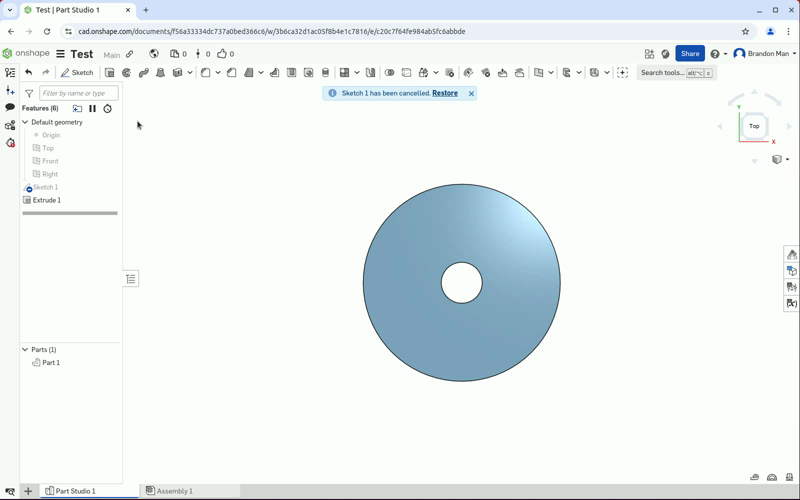
mouse_move(73, 189)
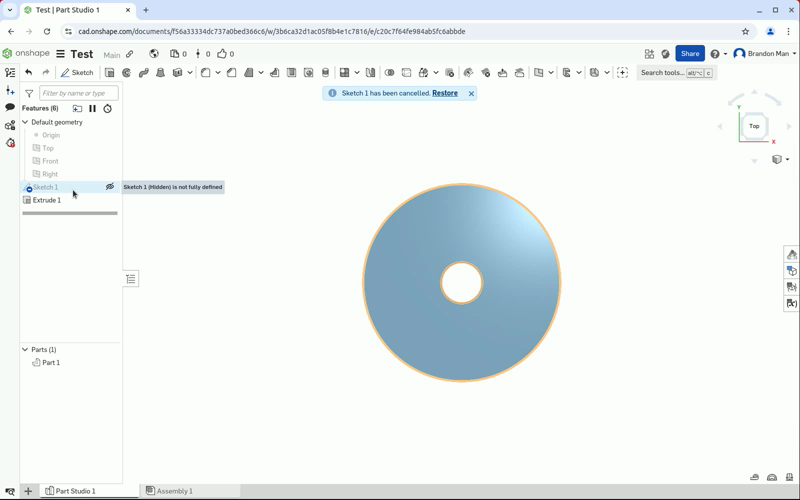
click(73, 189)
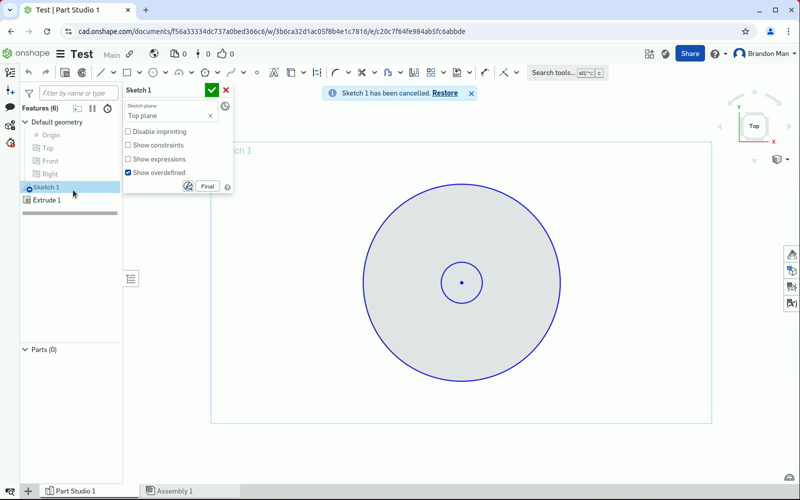
mouse_move(229, 92)
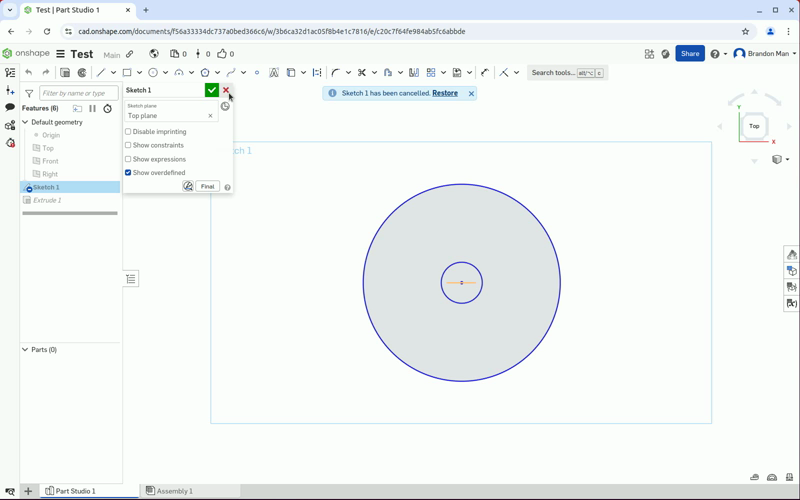
click(229, 92)
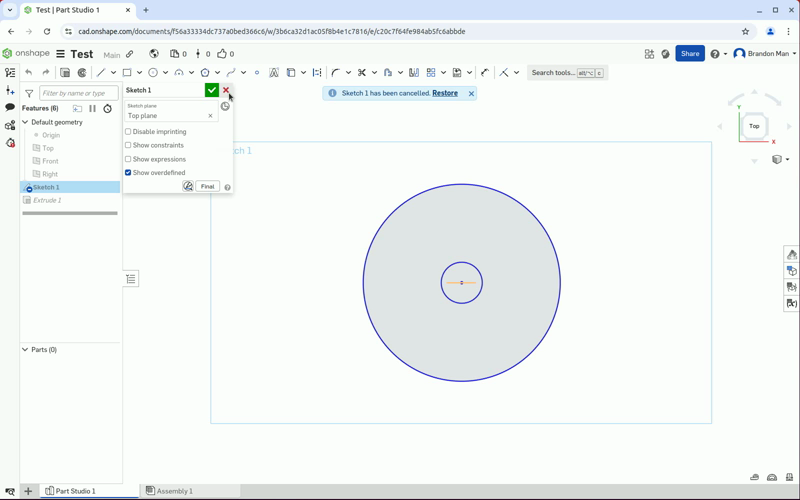
key(shift+s)
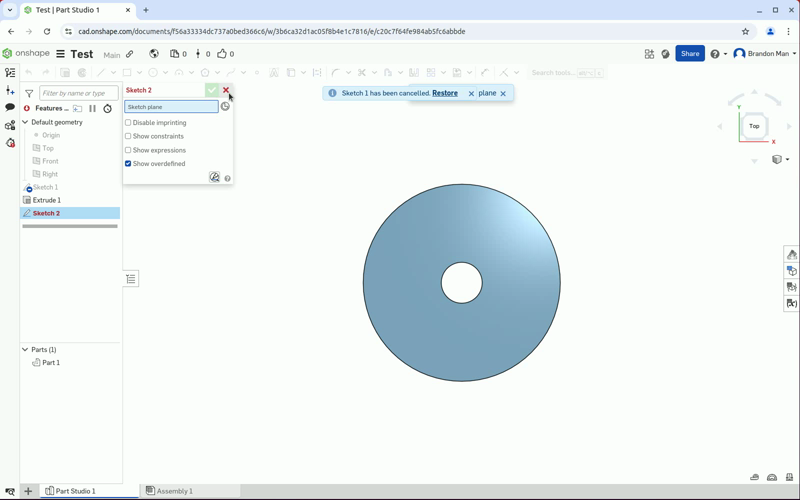
mouse_move(73, 150)
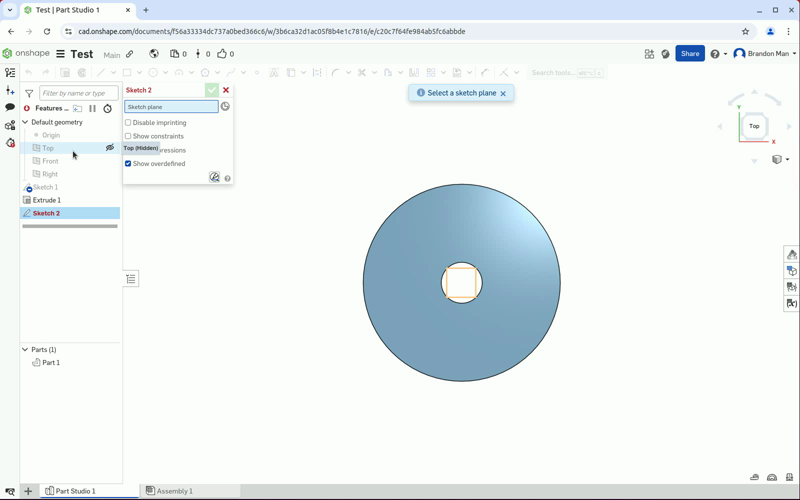
click(73, 150)
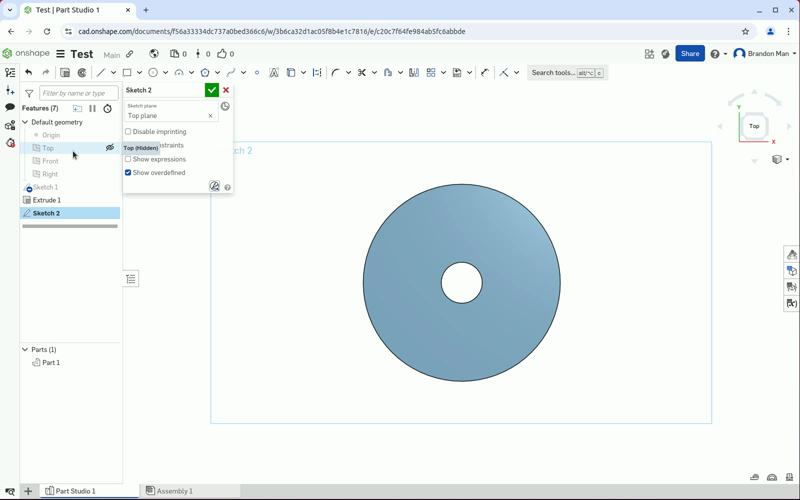
mouse_move(73, 352)
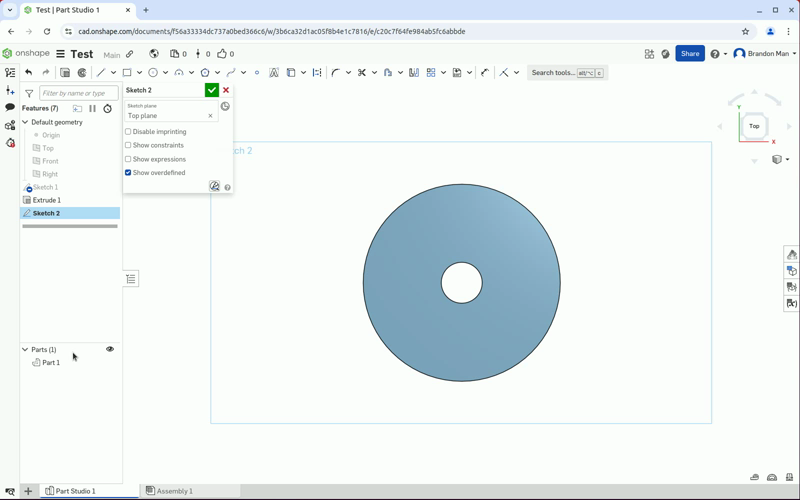
key(y)
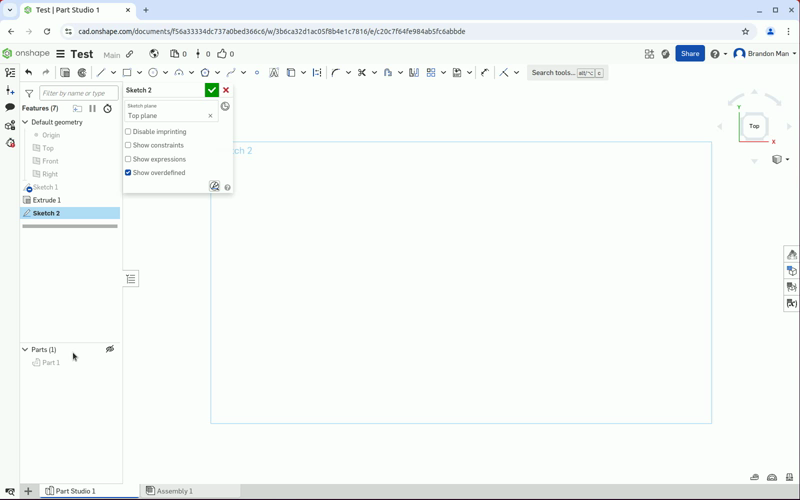
key(c)
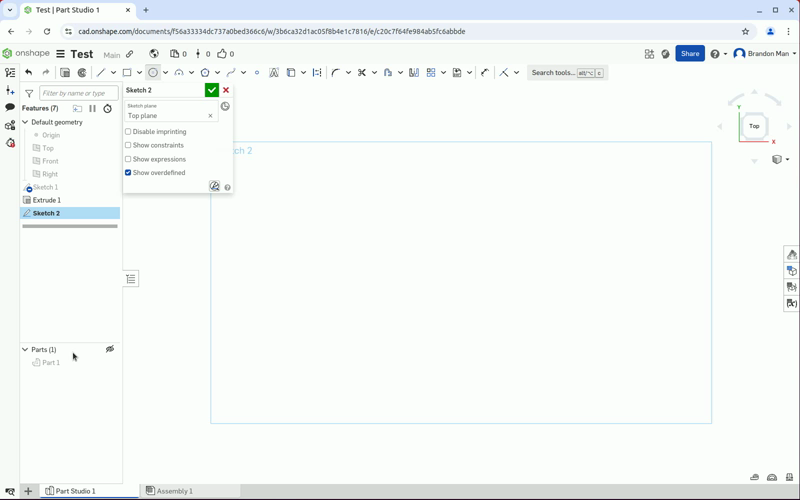
key_down(shift)
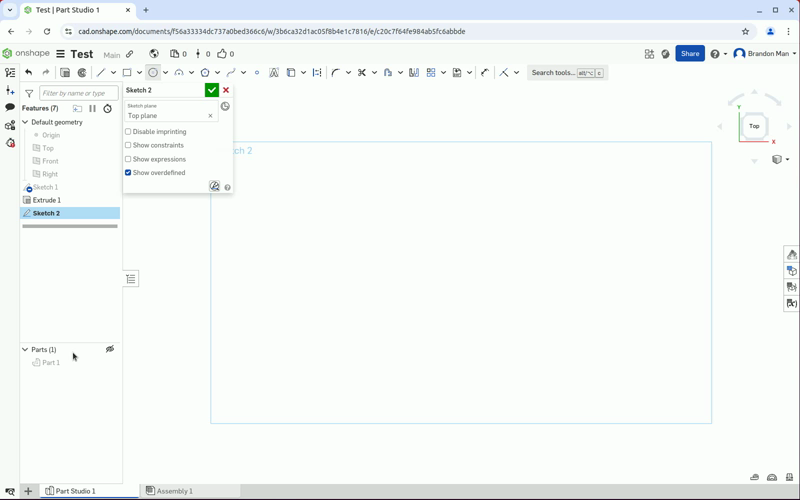
mouse_move(461, 282)
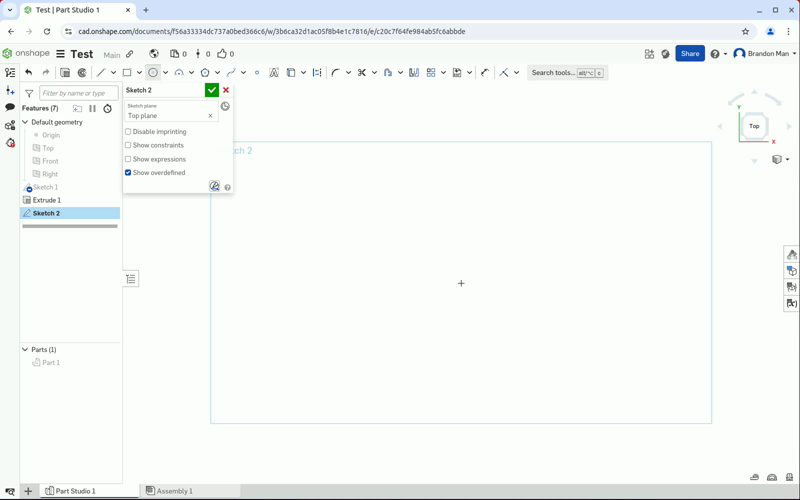
click(461, 282)
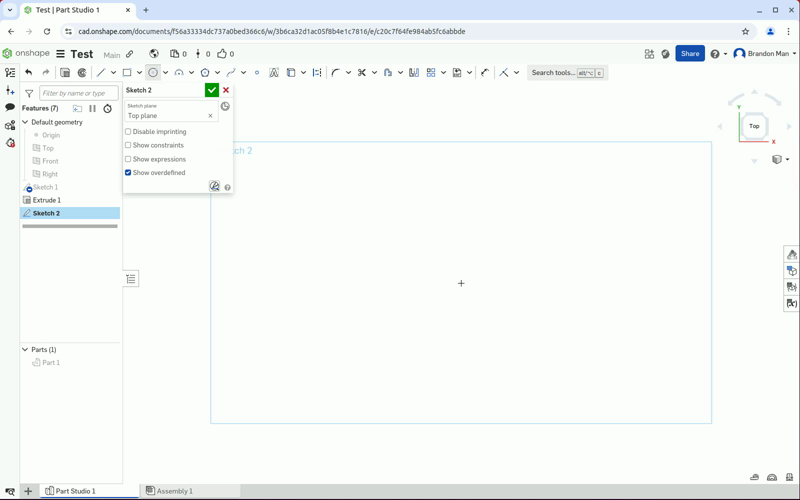
key_up(shift)
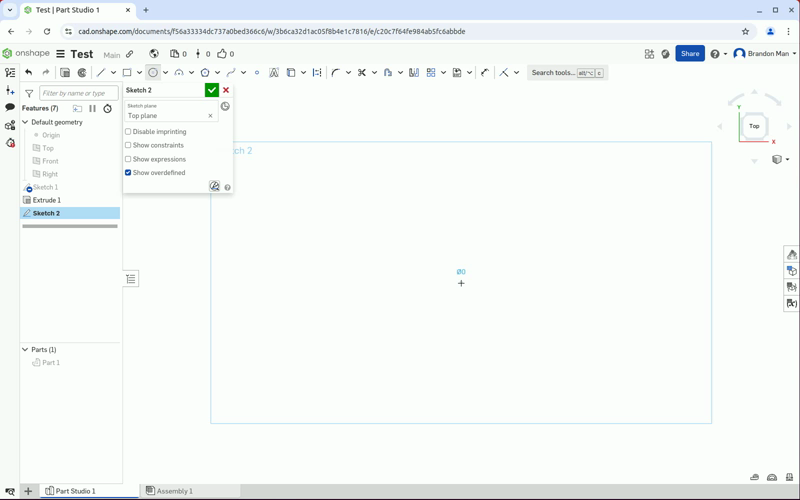
mouse_move(574, 282)
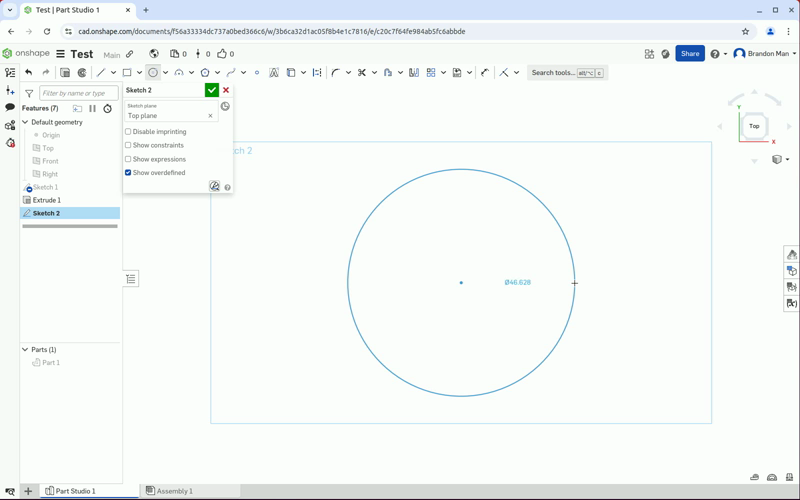
click(574, 282)
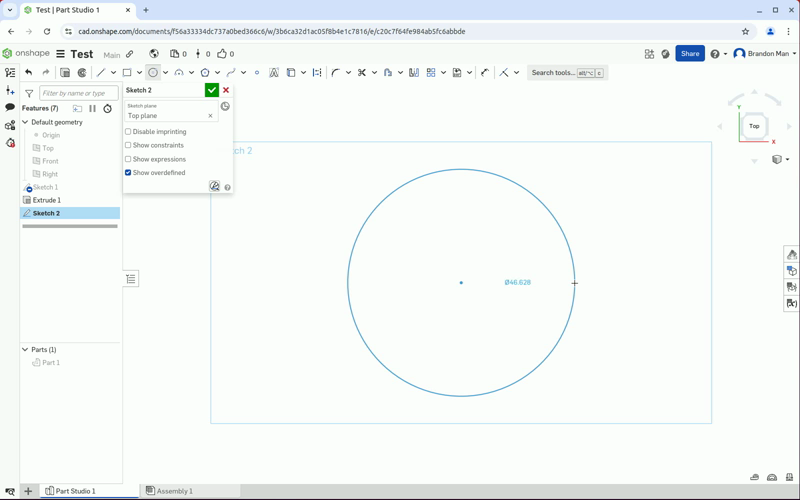
key(esc)
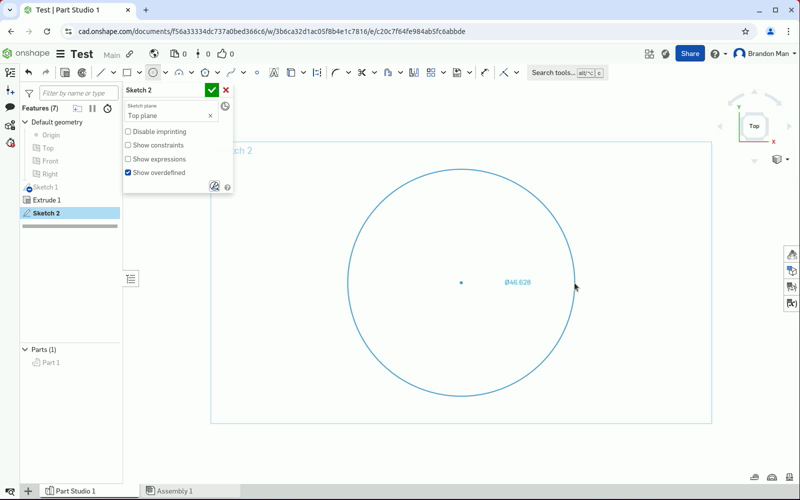
key(c)
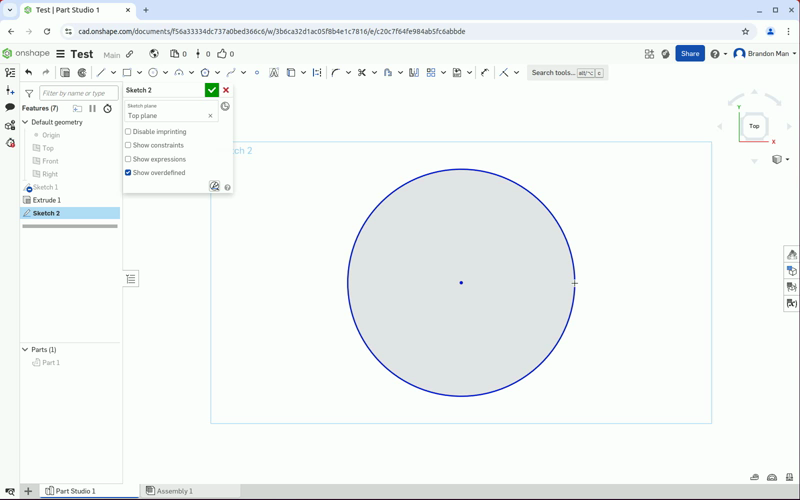
key_down(shift)
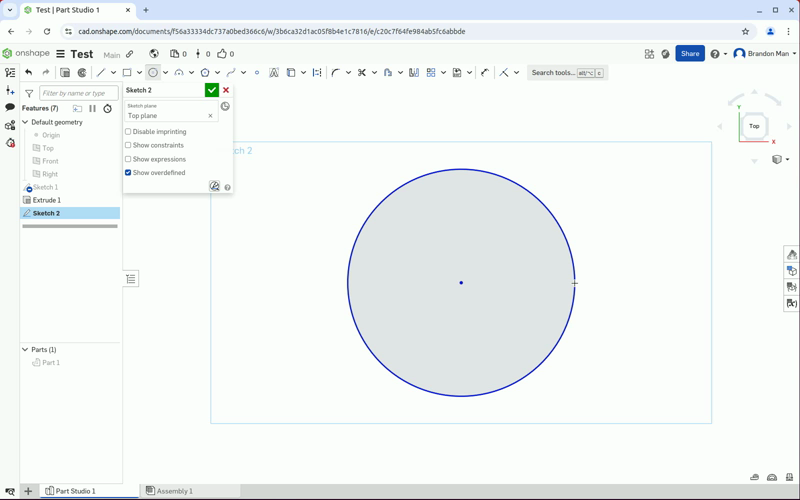
mouse_move(461, 282)
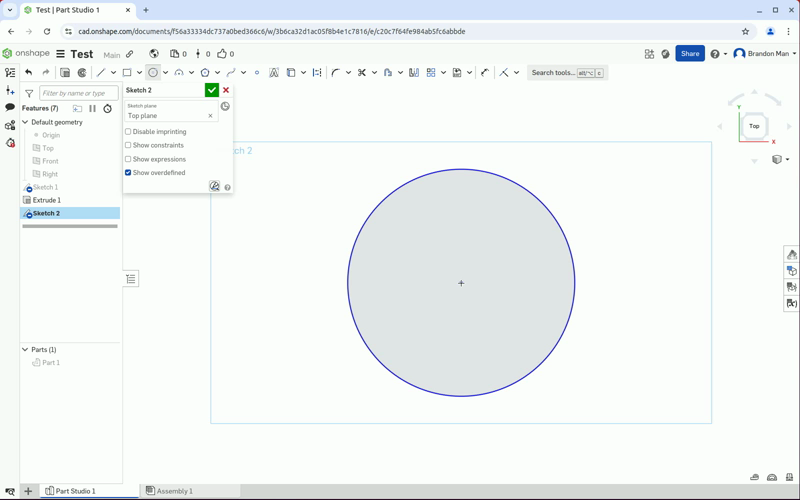
click(461, 282)
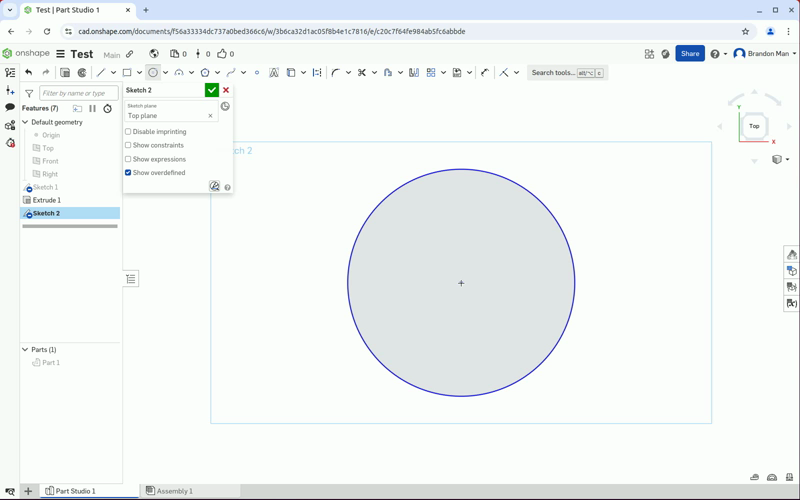
key_up(shift)
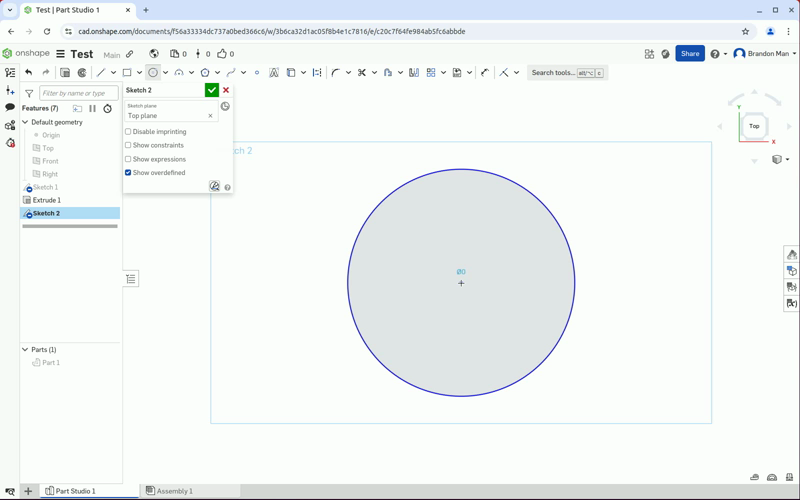
mouse_move(558, 282)
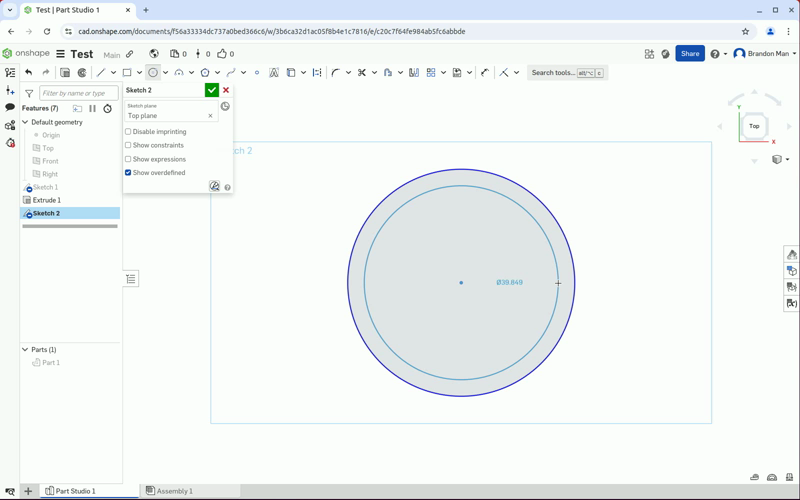
click(558, 282)
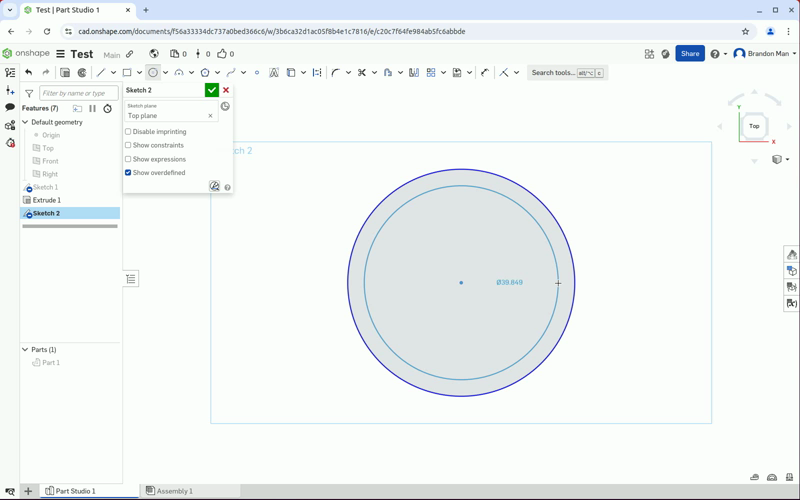
key(esc)
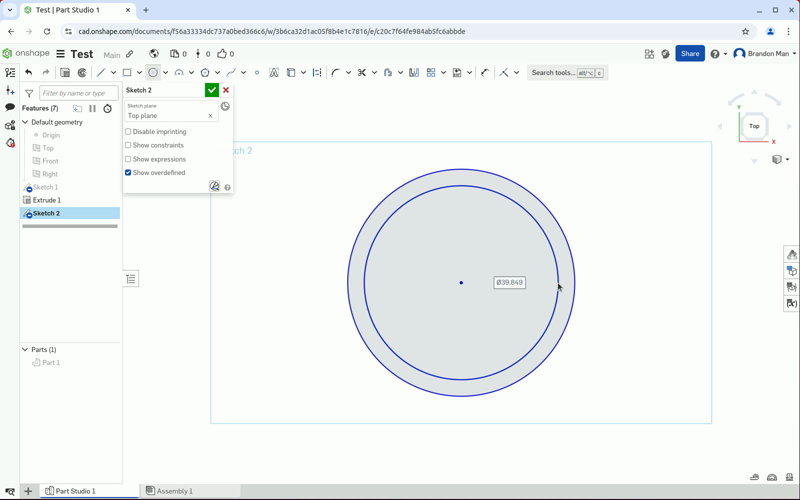
mouse_move(356, 291)
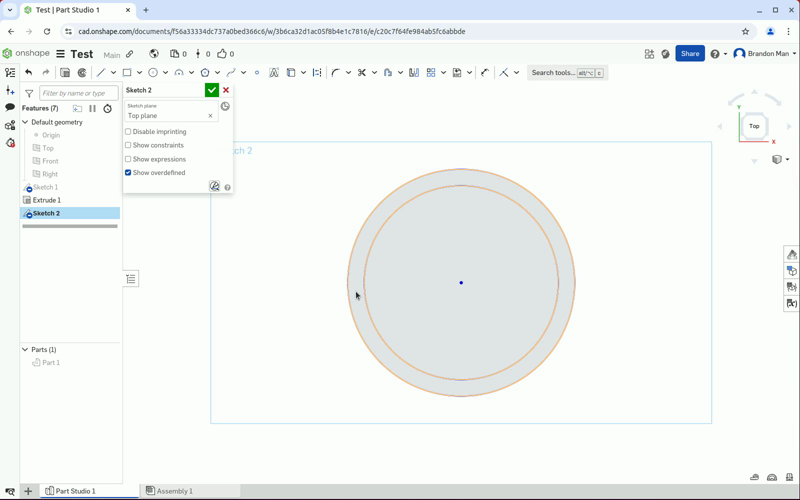
click(356, 291)
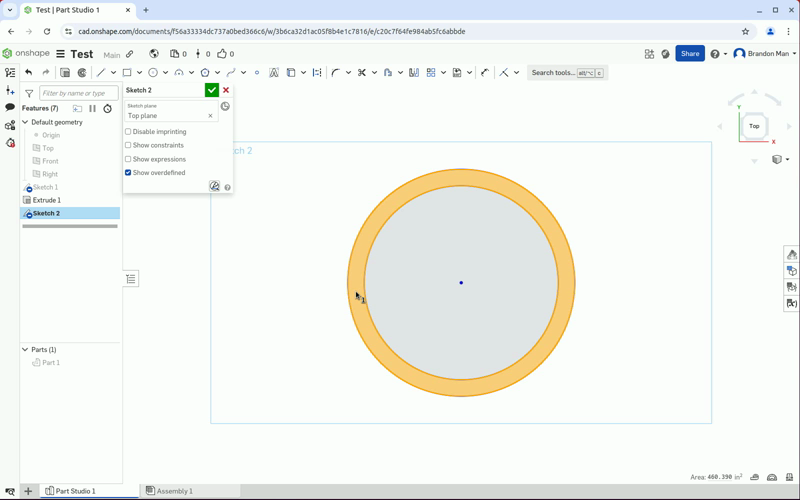
mouse_move(73, 352)
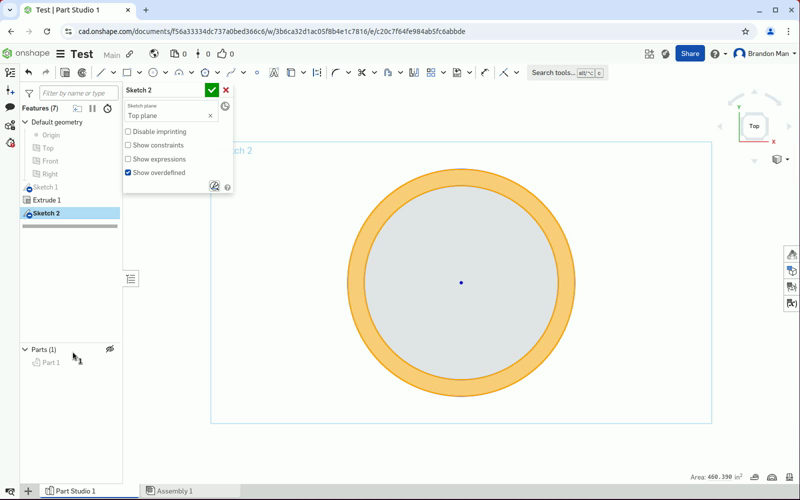
key(shift+y)
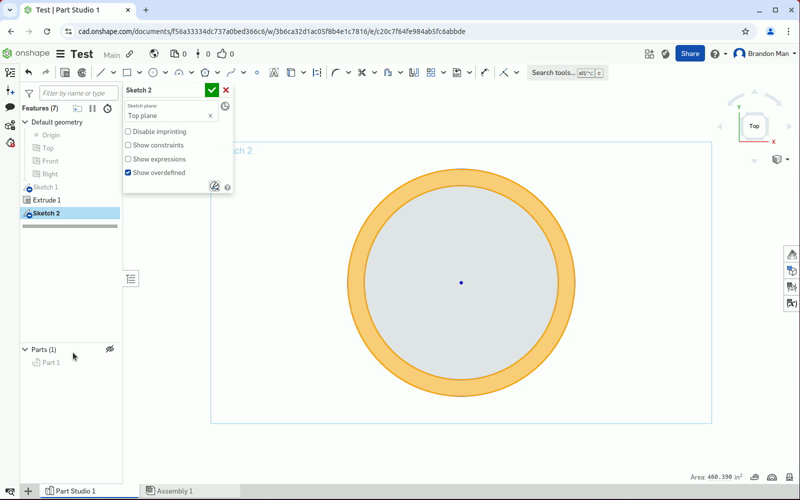
key(shift+e)
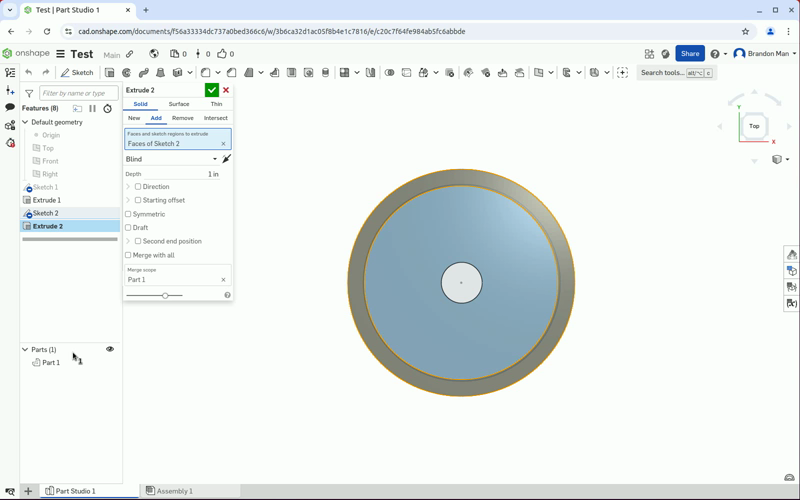
mouse_move(143, 106)
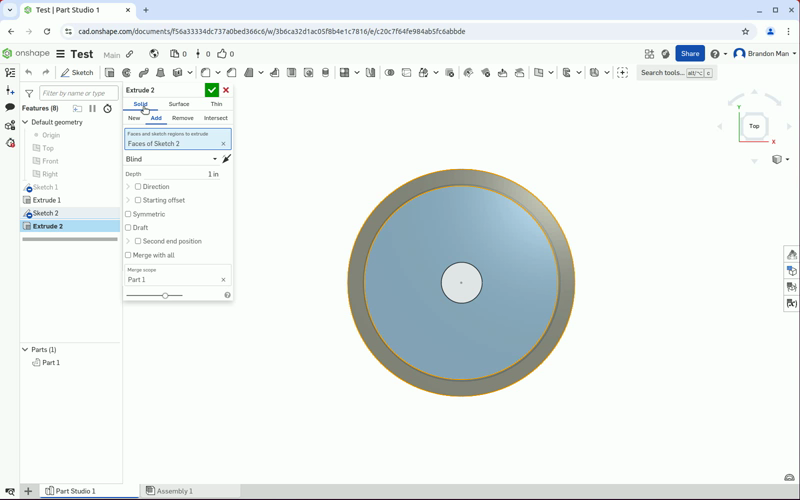
click(143, 106)
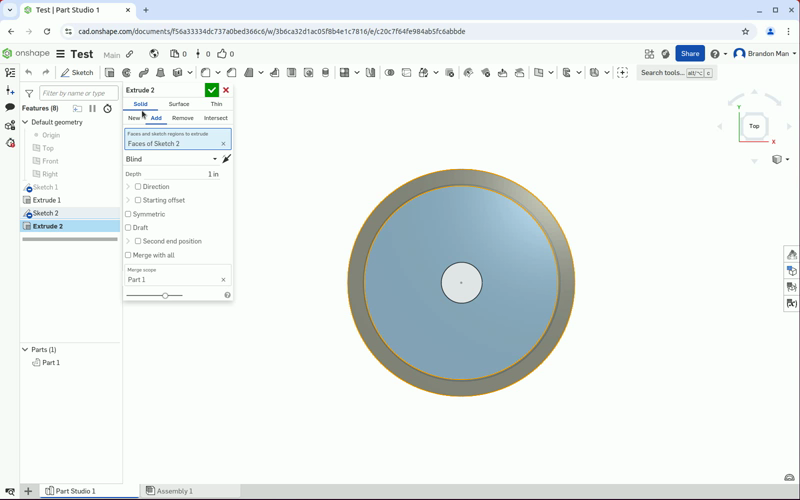
mouse_move(137, 120)
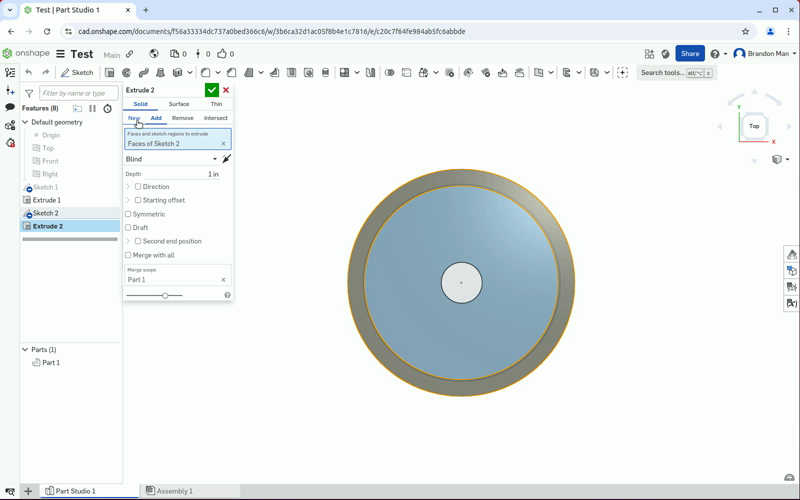
click(137, 120)
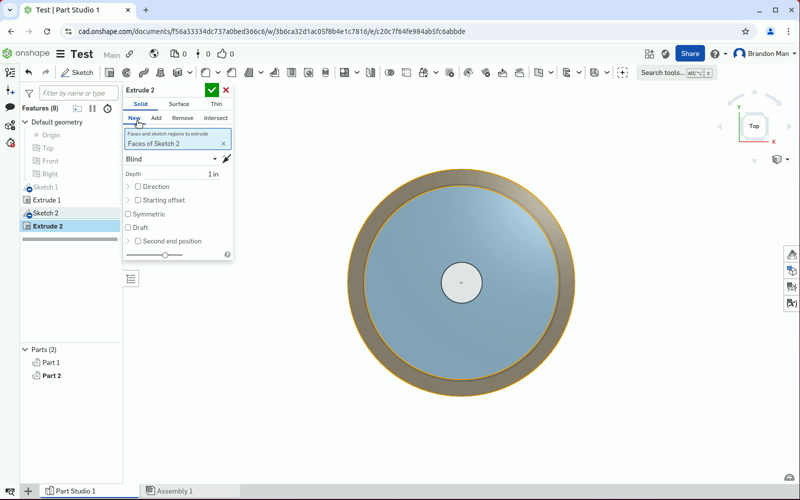
key(tab, 4)
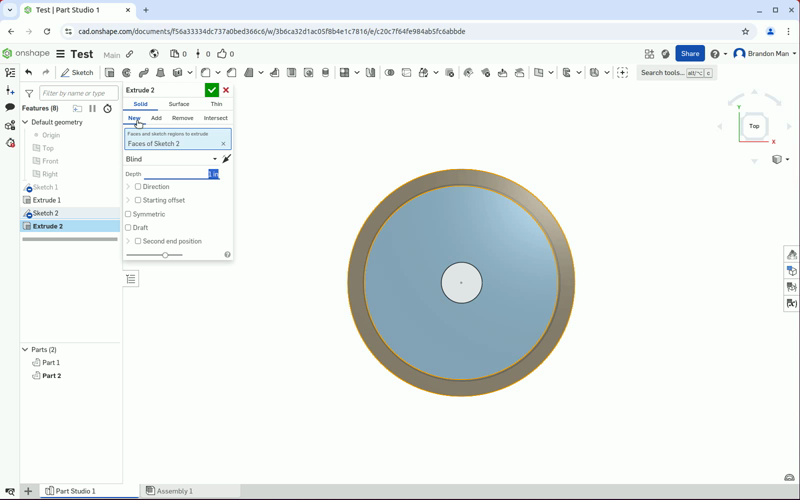
text(-7.943)
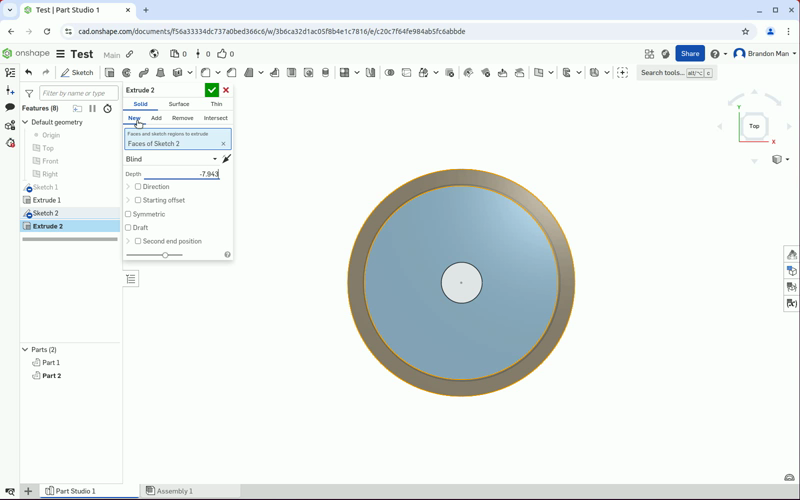
key(enter)
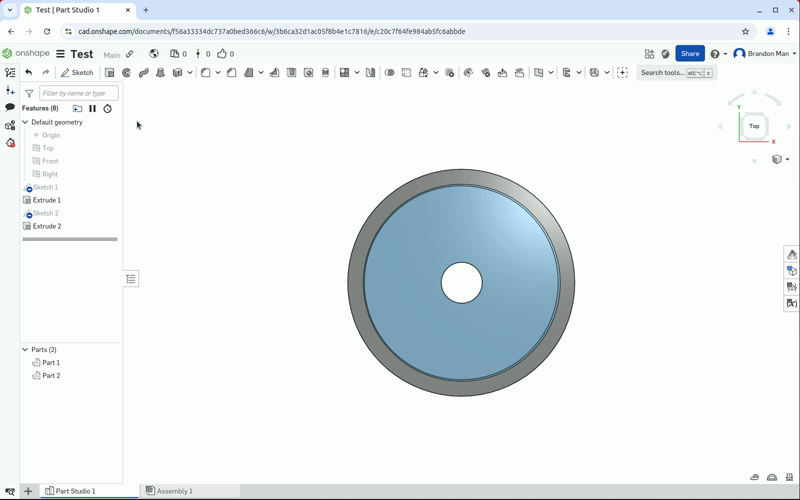
key(shift+h)
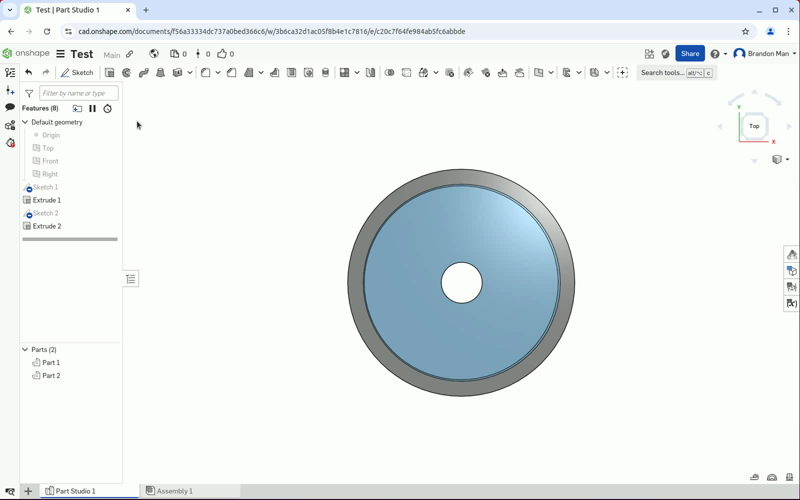
key(shift+h)
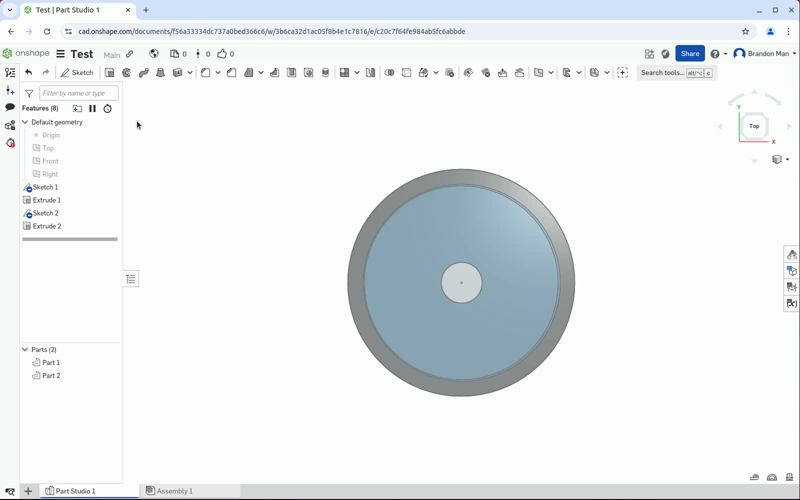
key(shift+7)
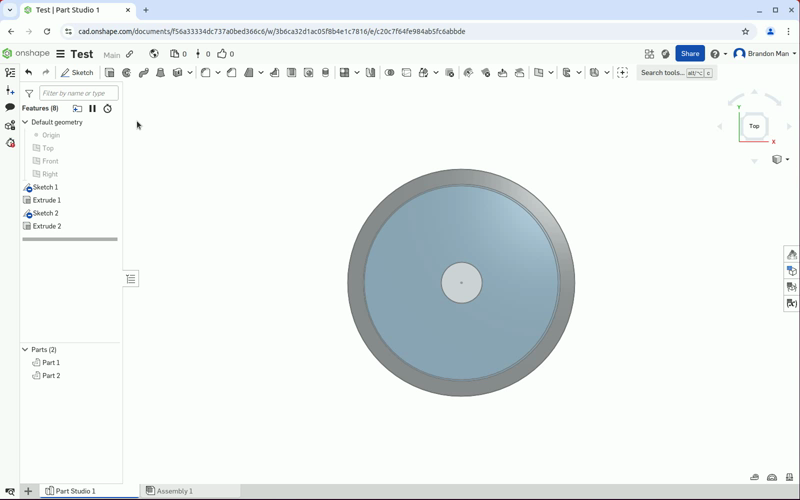
key(up, 3)
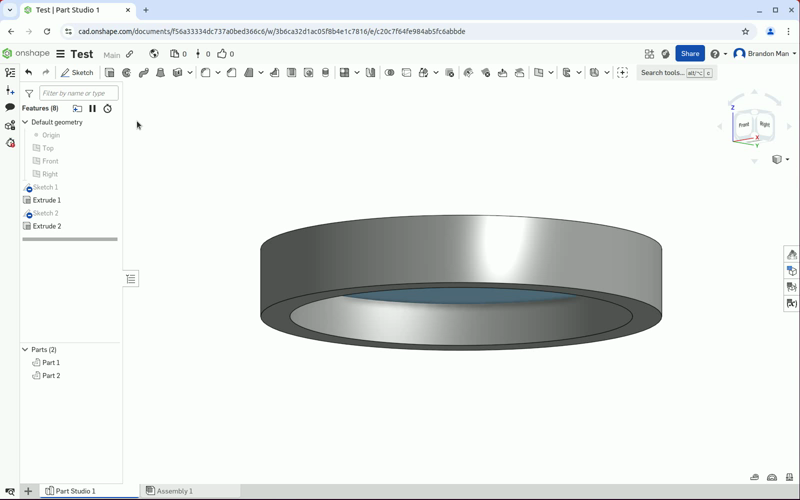
key(left, 3)
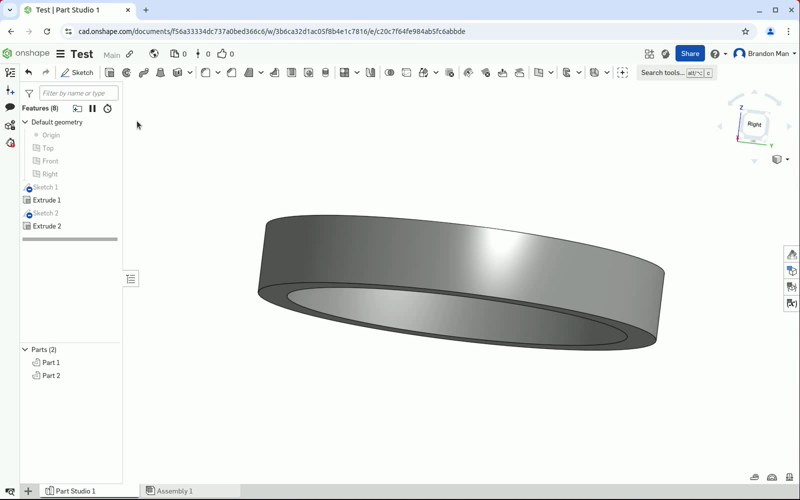
key(right, 3)
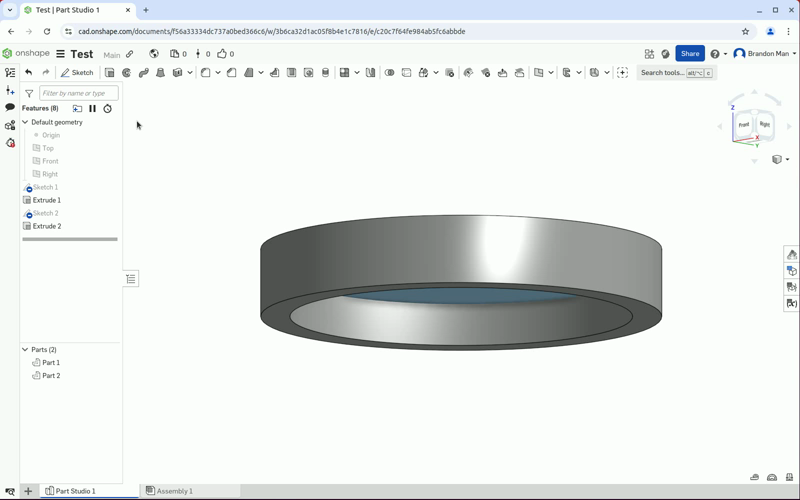
key(down, 3)
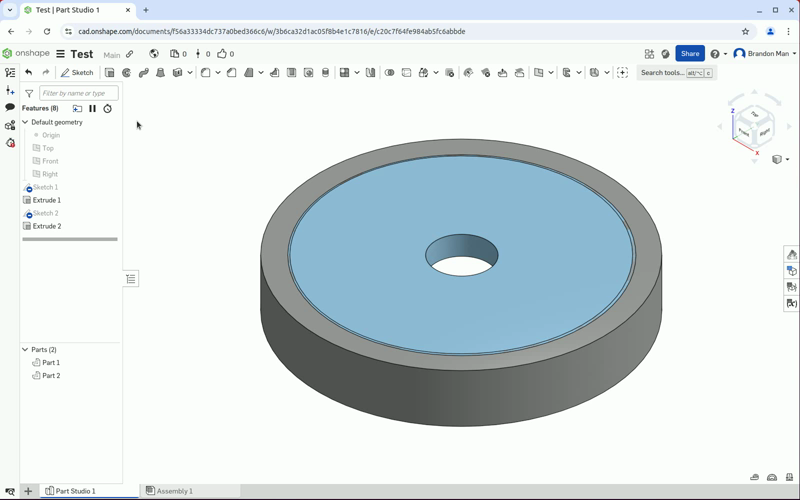
mouse_move(73, 189)
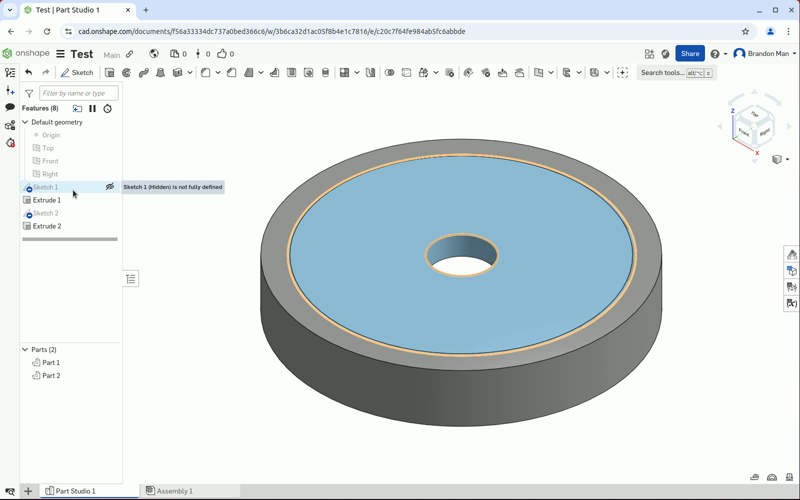
click(73, 189)